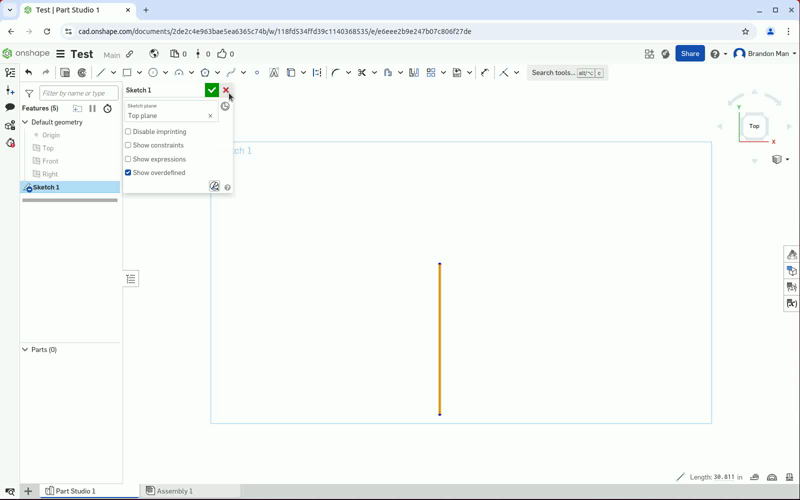
key(shift+h)
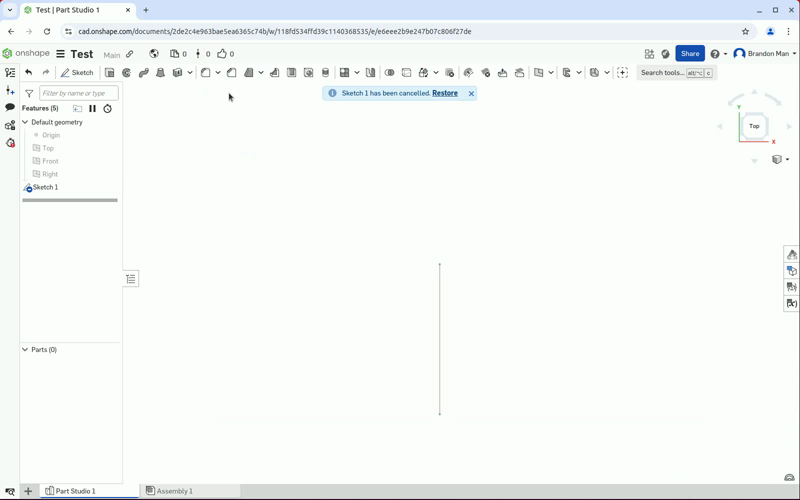
key(shift+s)
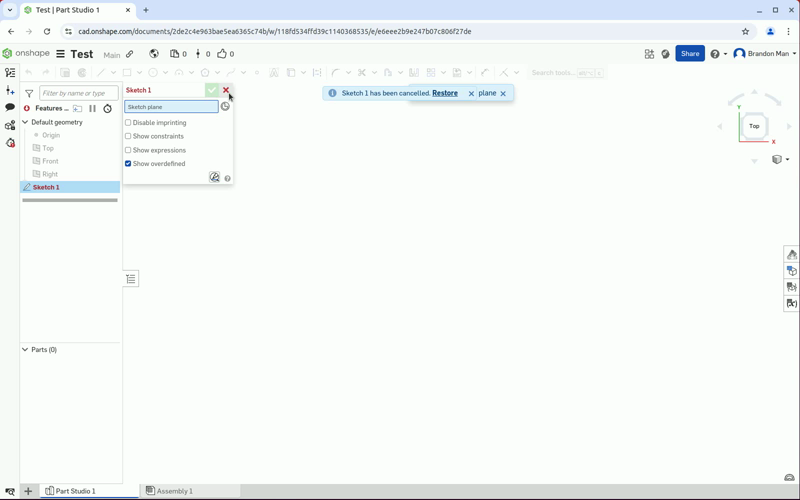
mouse_move(73, 150)
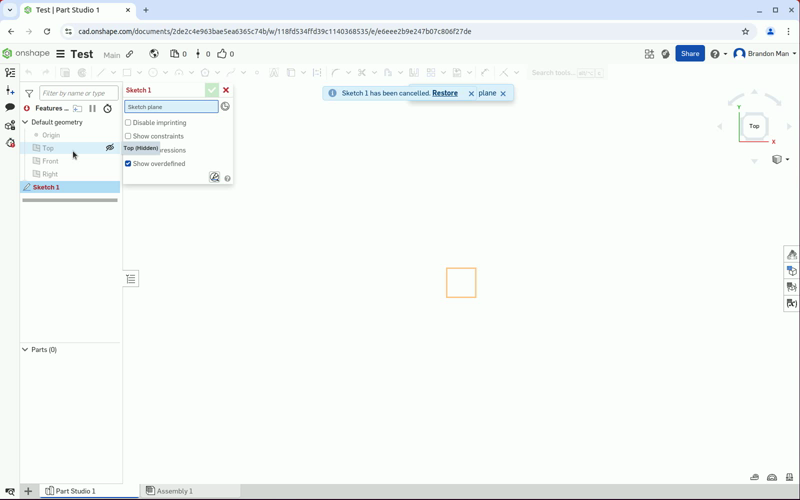
click(73, 150)
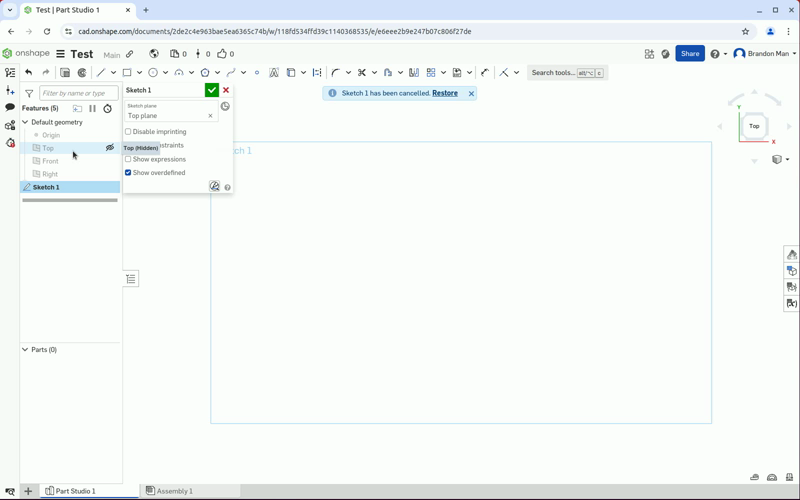
mouse_move(73, 352)
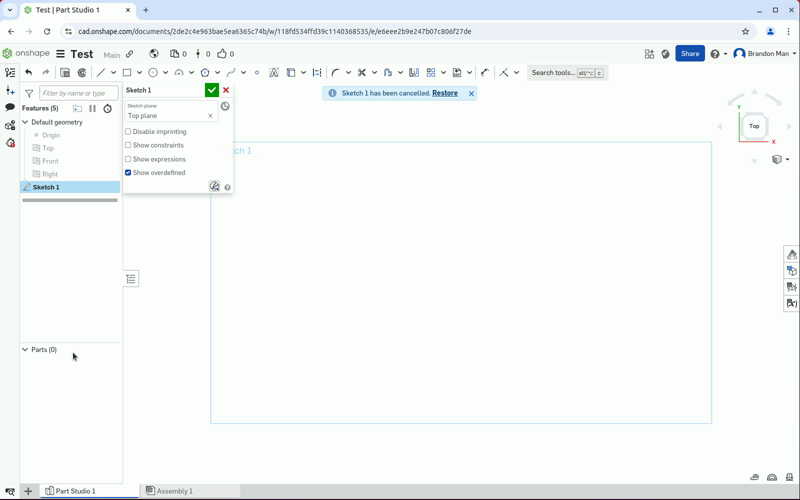
key(y)
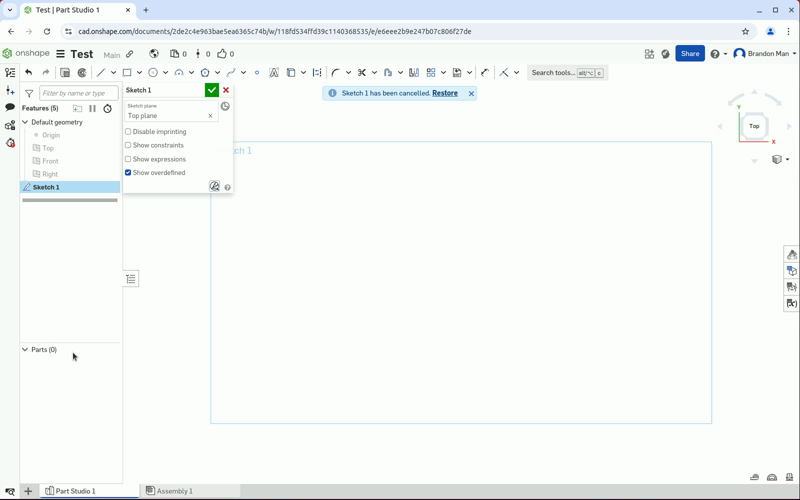
key(c)
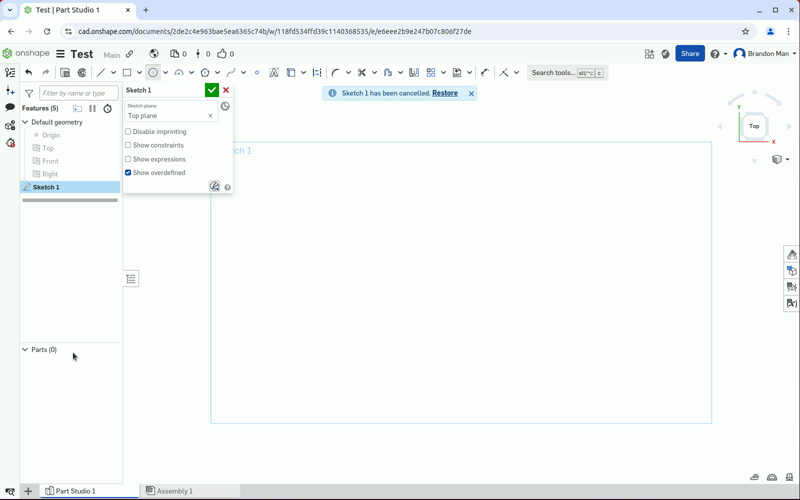
key_down(shift)
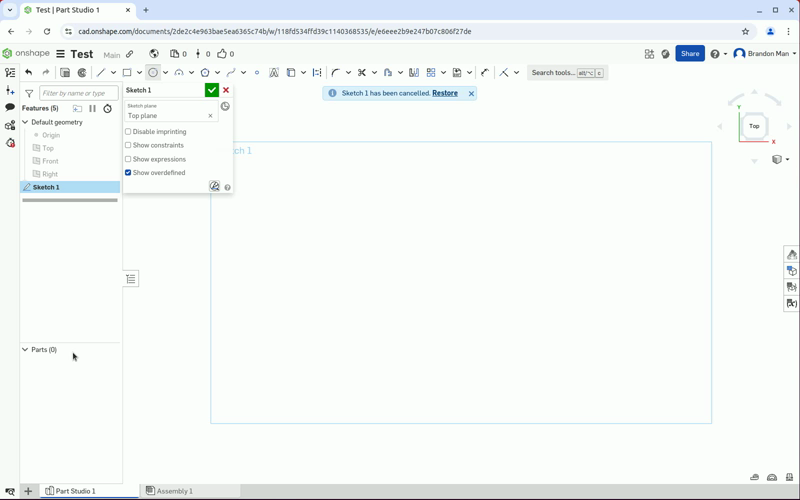
mouse_move(461, 282)
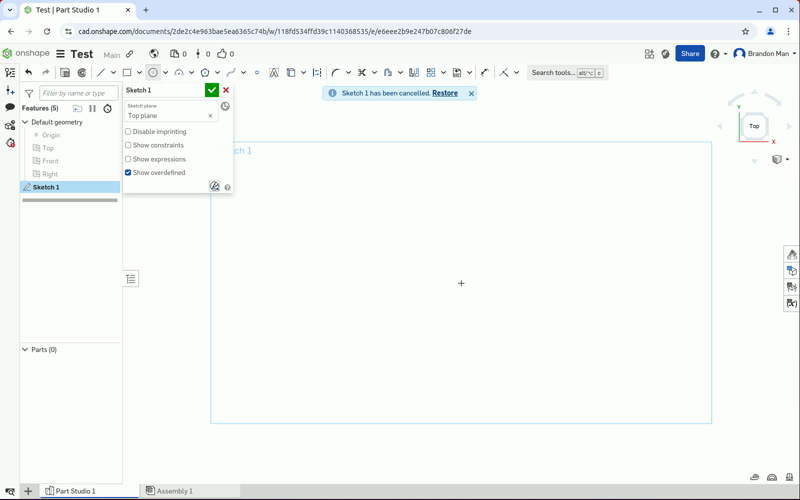
click(461, 282)
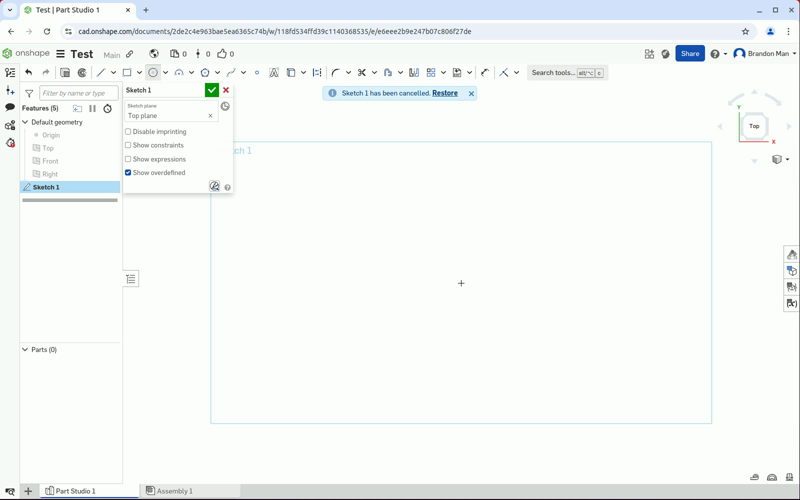
key_up(shift)
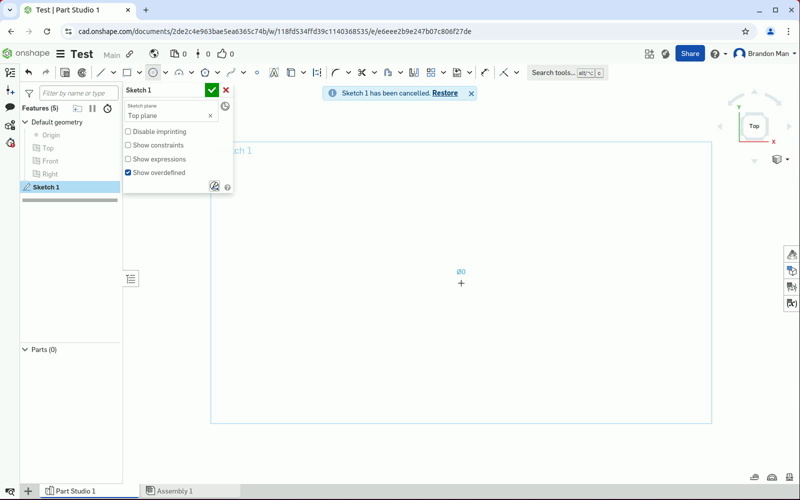
mouse_move(574, 282)
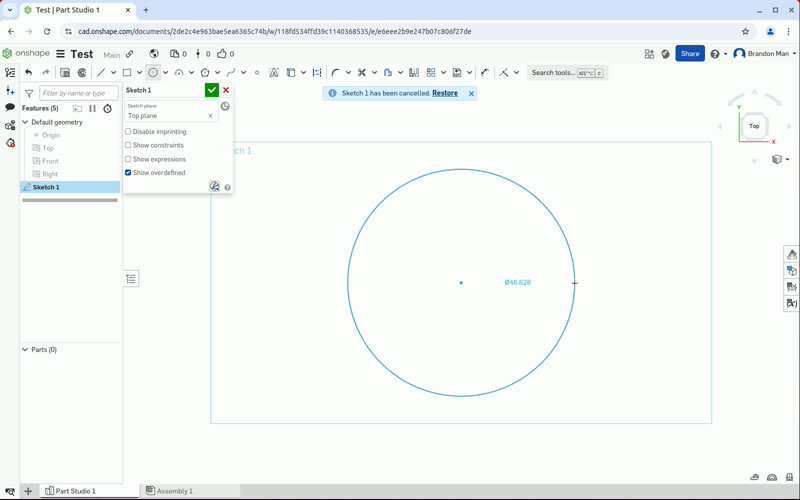
click(574, 282)
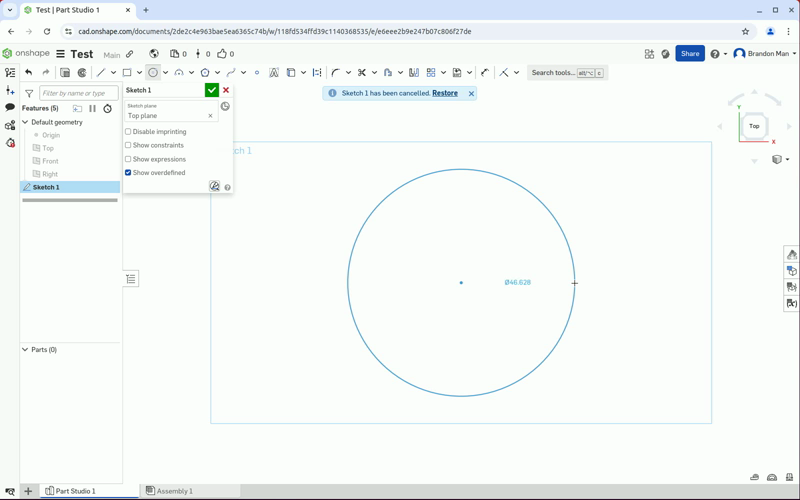
key(esc)
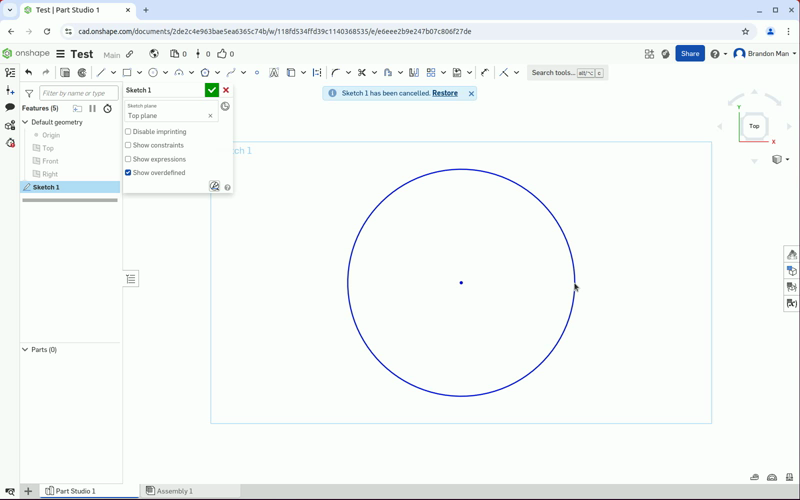
mouse_move(439, 249)
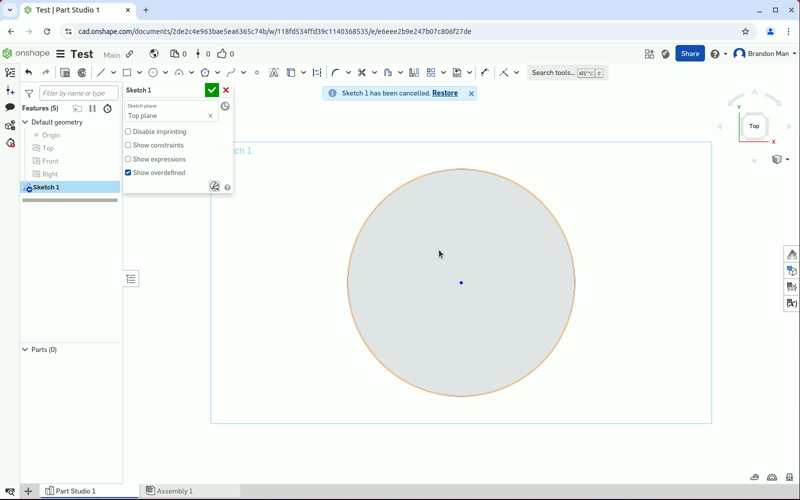
click(439, 249)
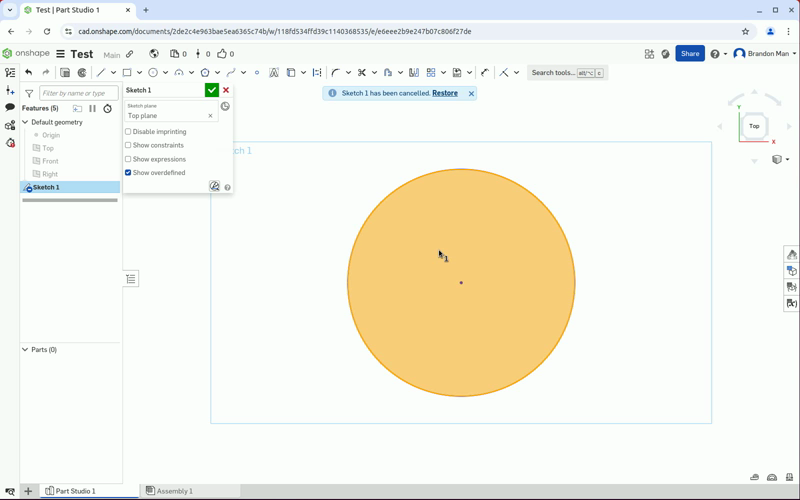
mouse_move(73, 352)
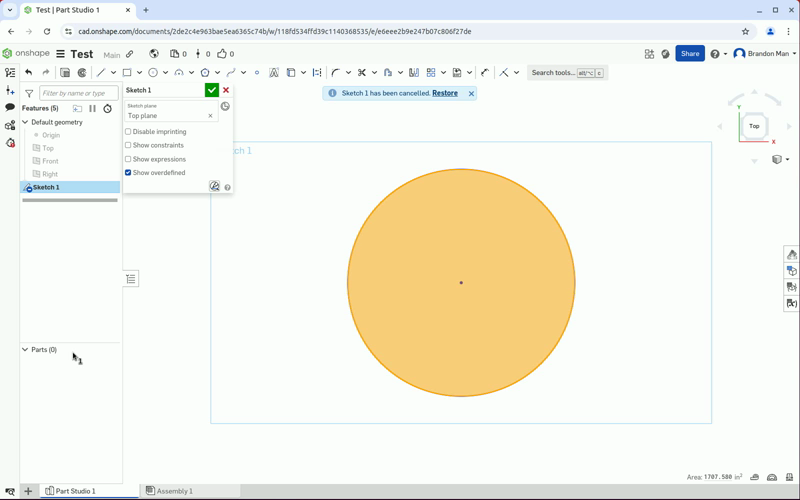
key(shift+y)
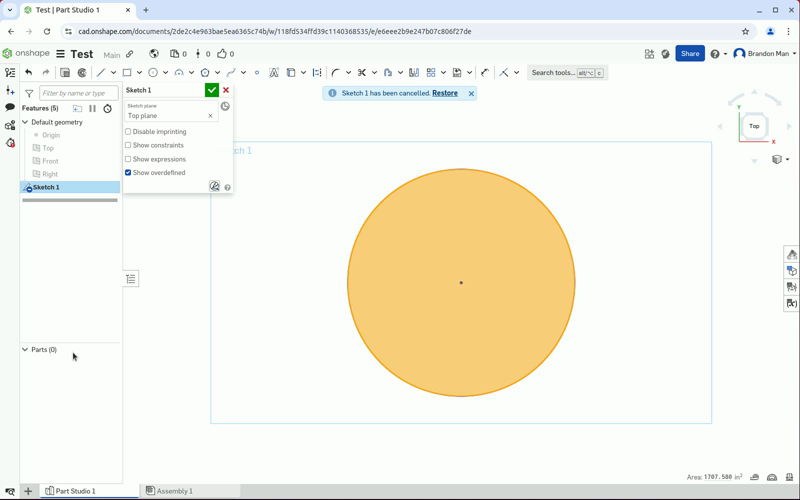
key(shift+e)
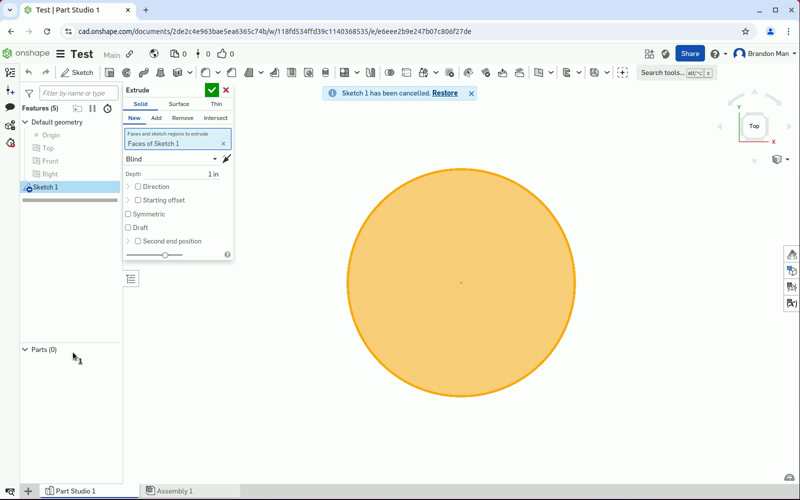
mouse_move(143, 106)
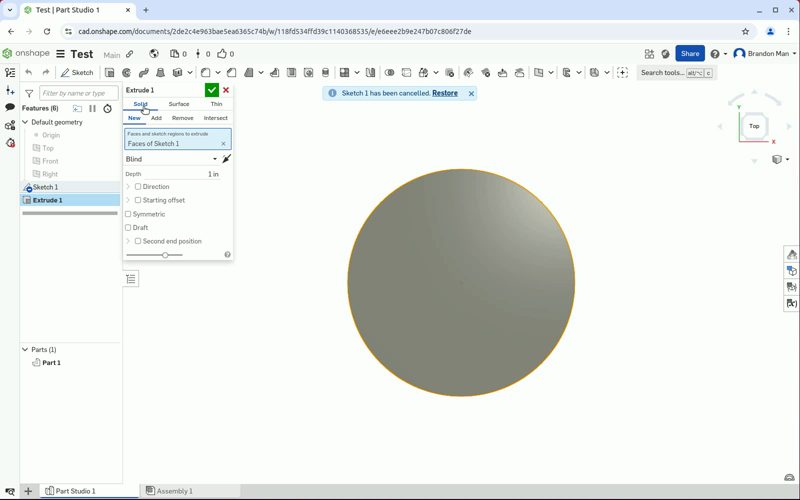
click(143, 106)
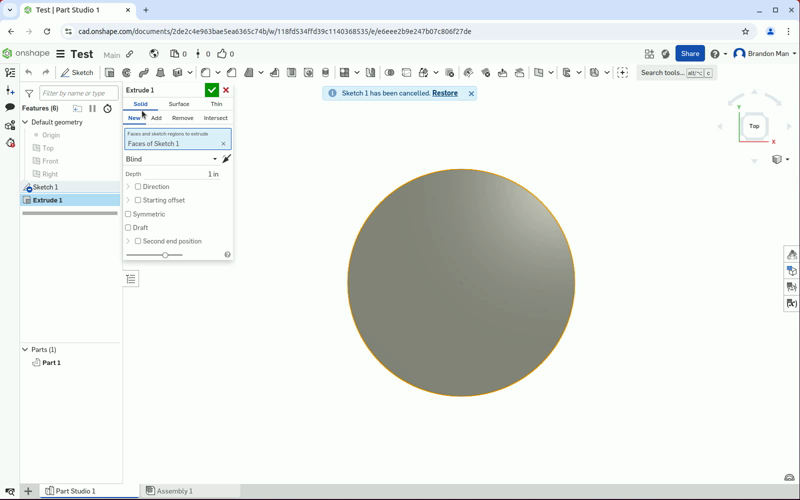
mouse_move(137, 120)
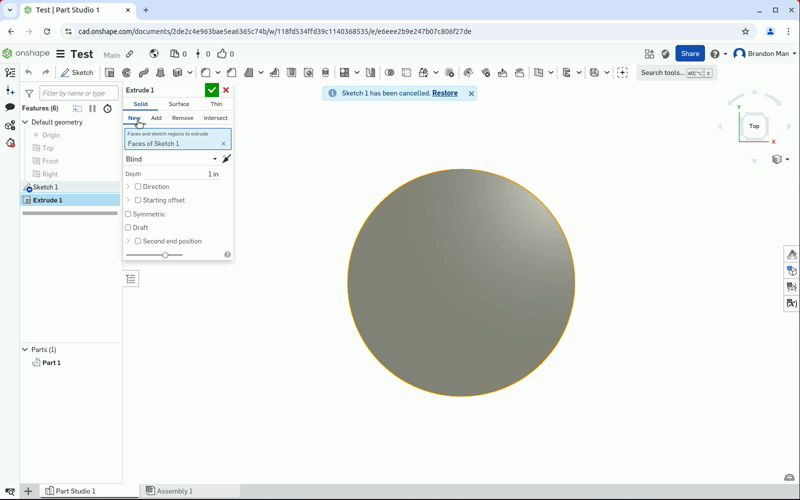
click(137, 120)
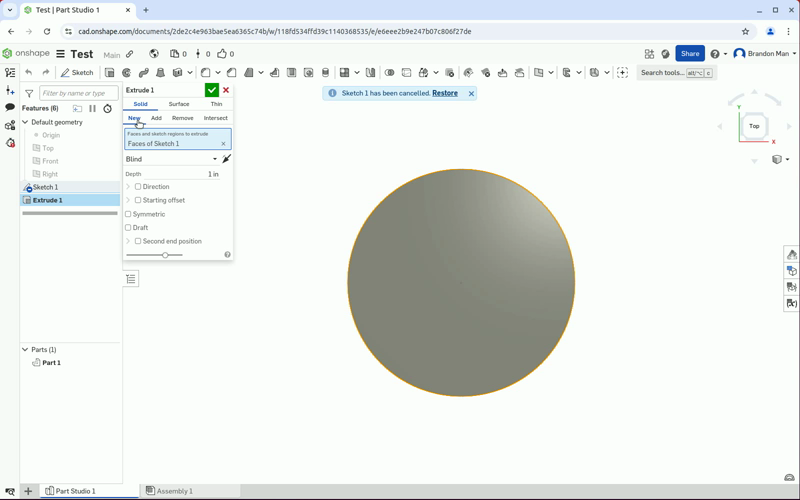
key(tab, 4)
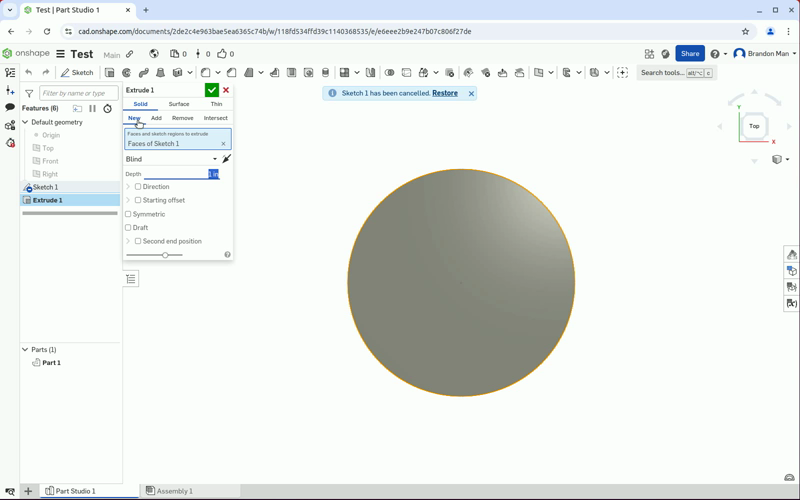
text(-0.722)
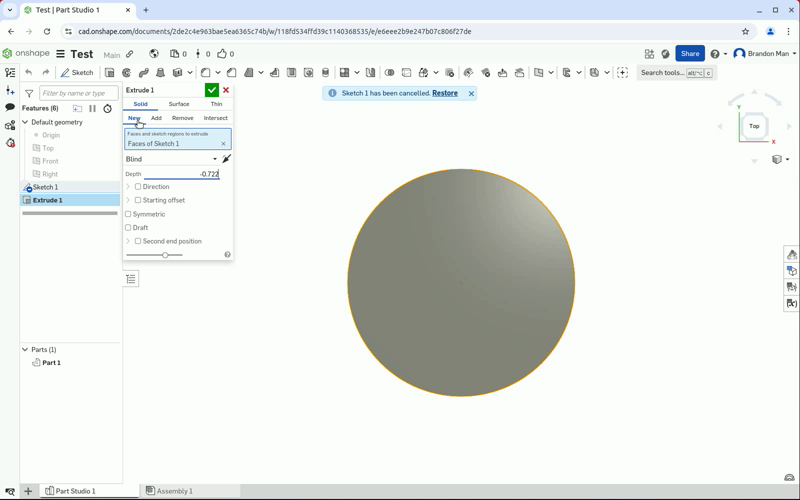
key(enter)
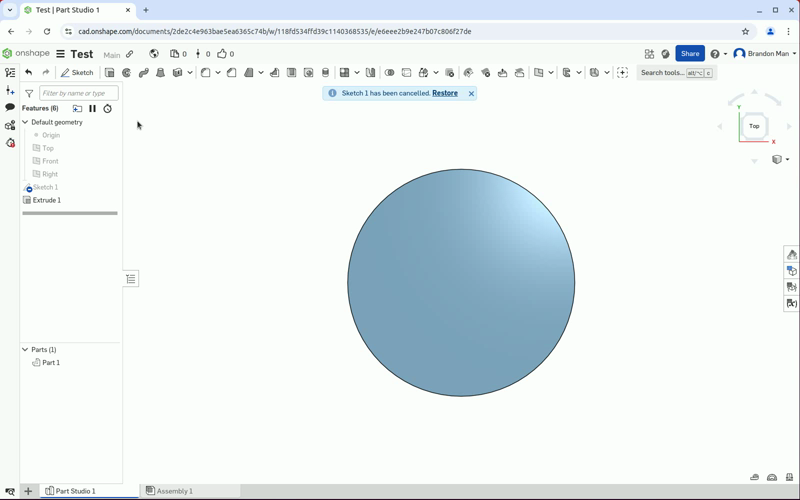
key(shift+h)
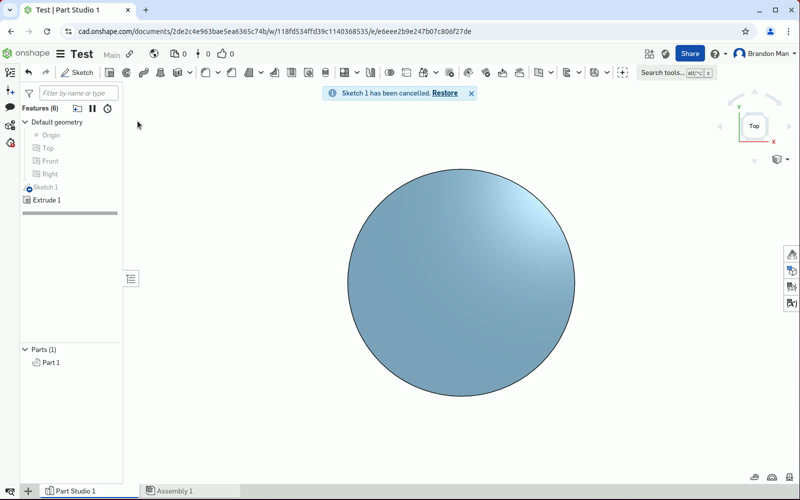
key(shift+h)
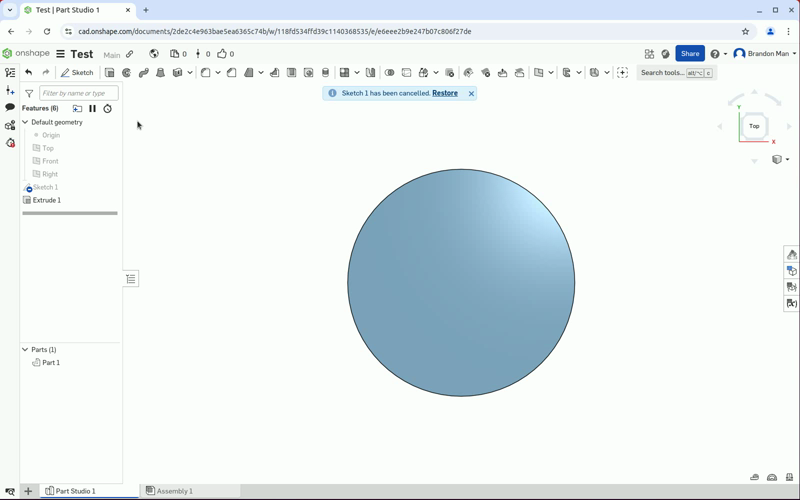
mouse_move(73, 189)
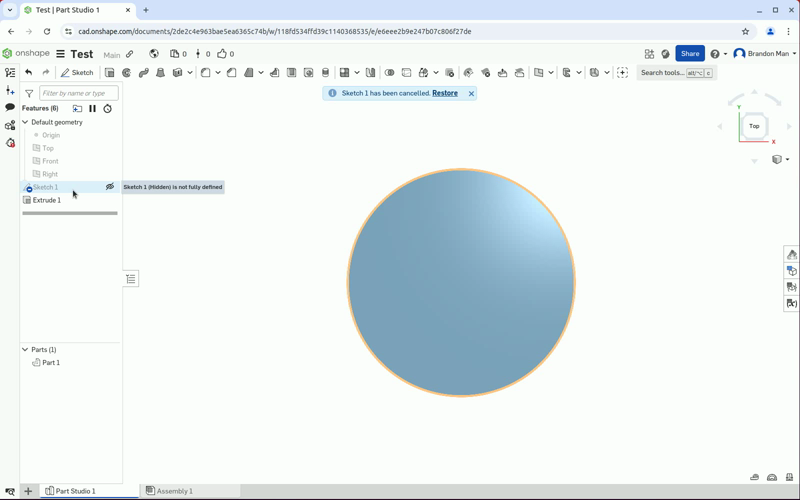
click(73, 189)
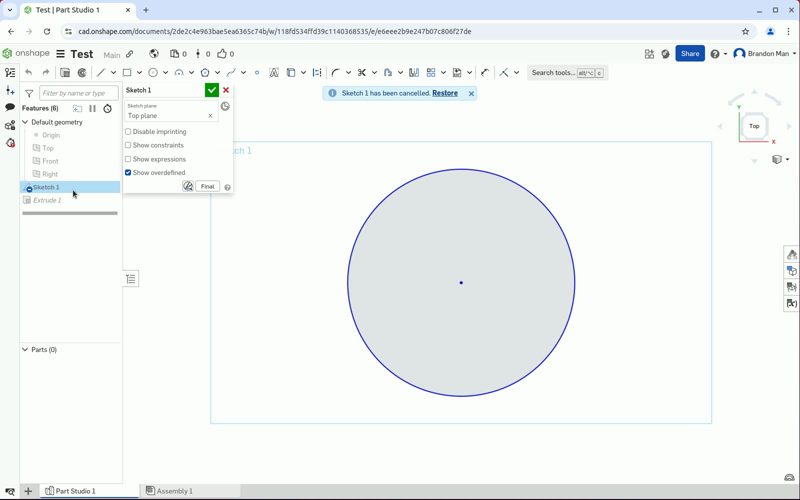
mouse_move(229, 92)
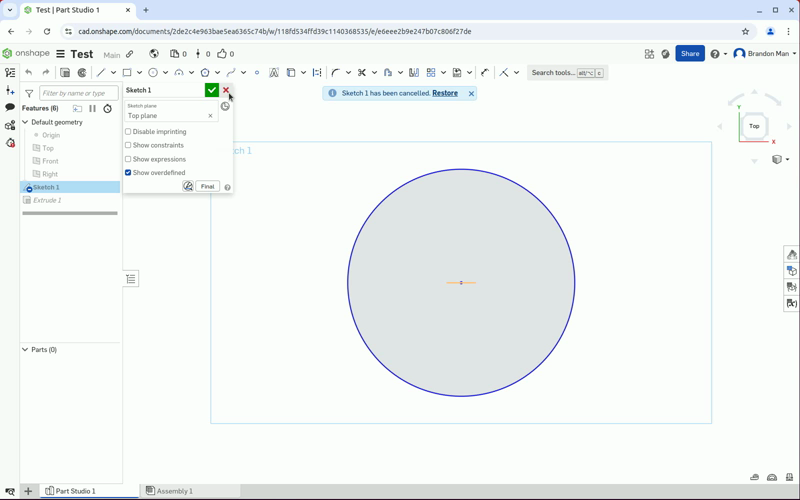
click(229, 92)
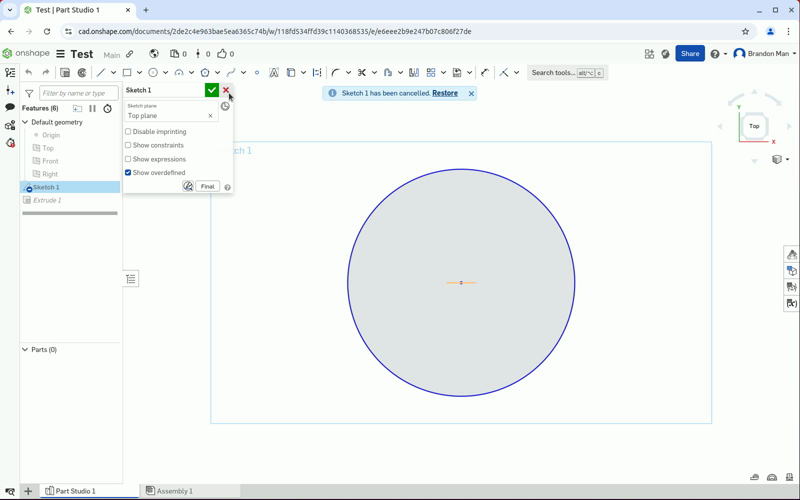
key(shift+s)
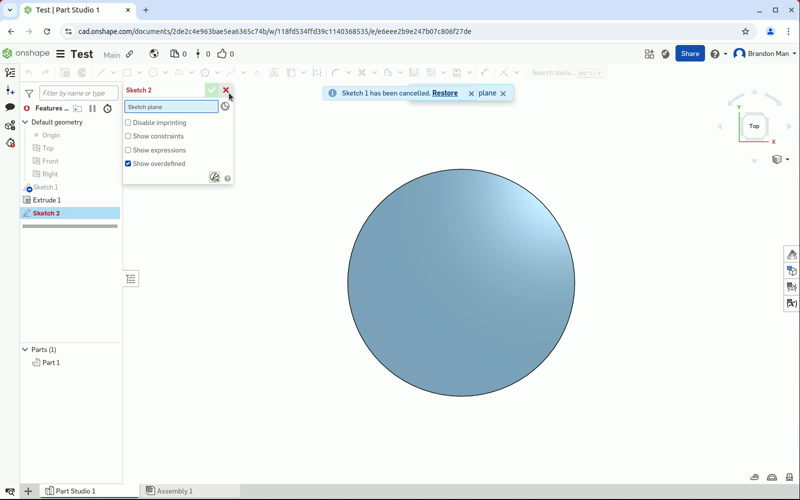
mouse_move(73, 150)
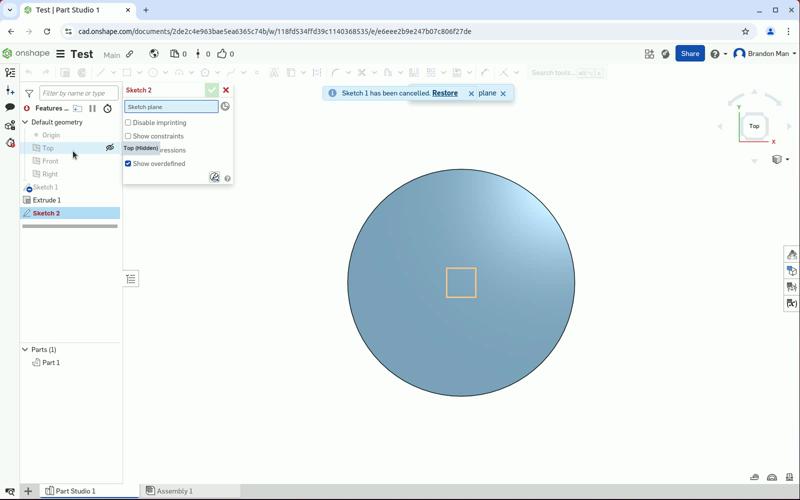
click(73, 150)
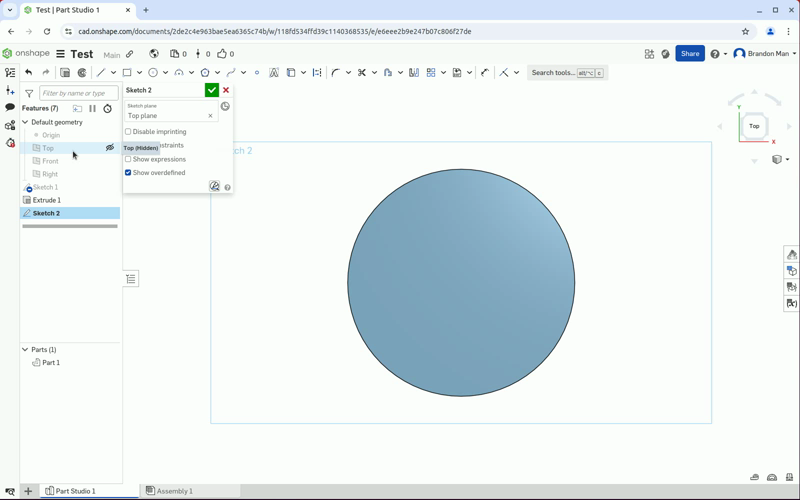
mouse_move(73, 352)
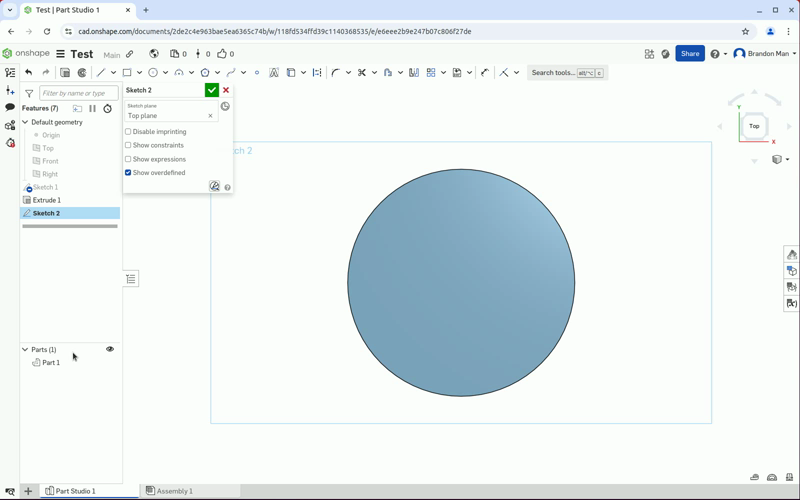
key(y)
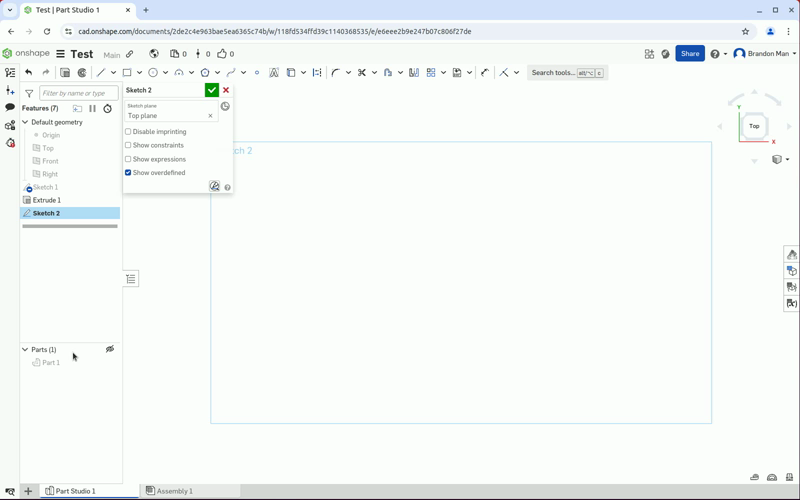
key(c)
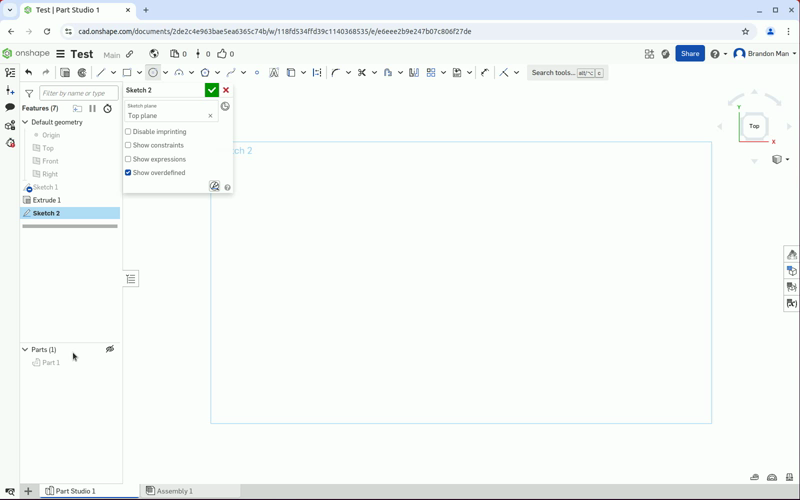
key_down(shift)
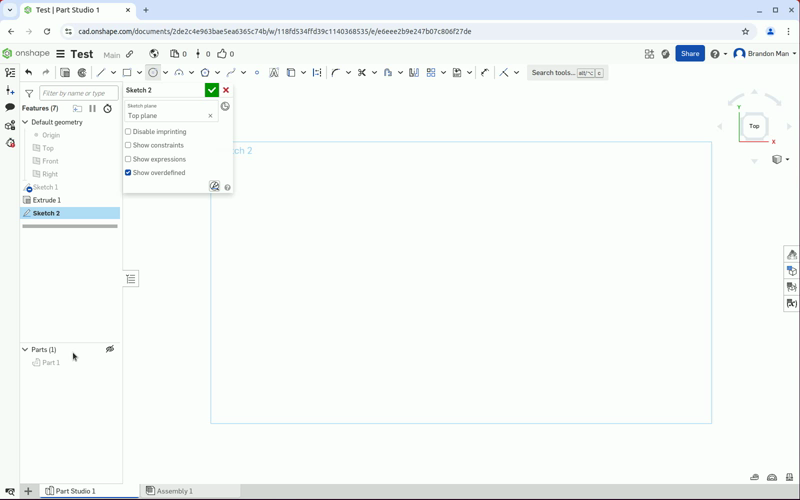
mouse_move(461, 282)
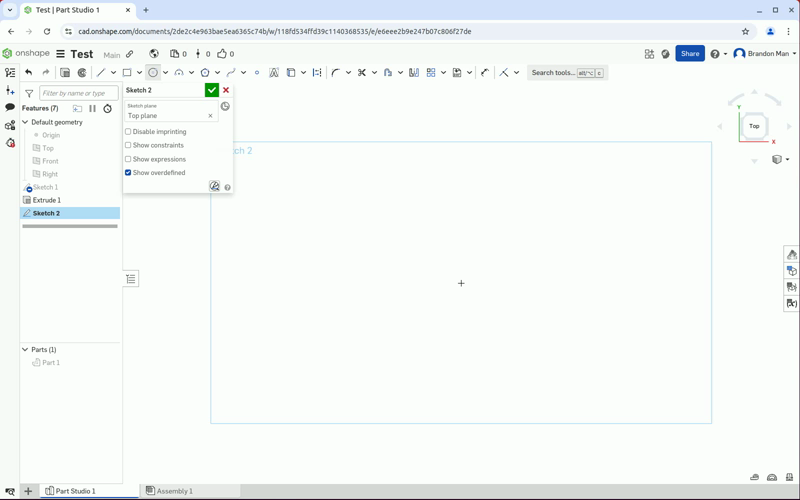
click(461, 282)
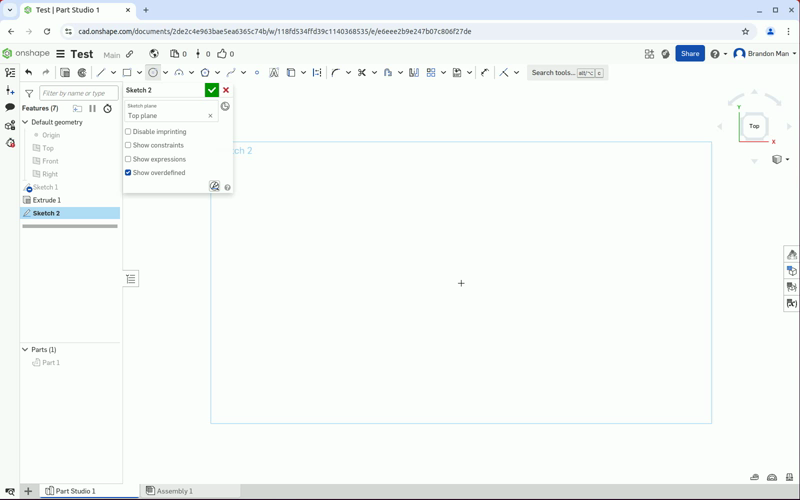
key_up(shift)
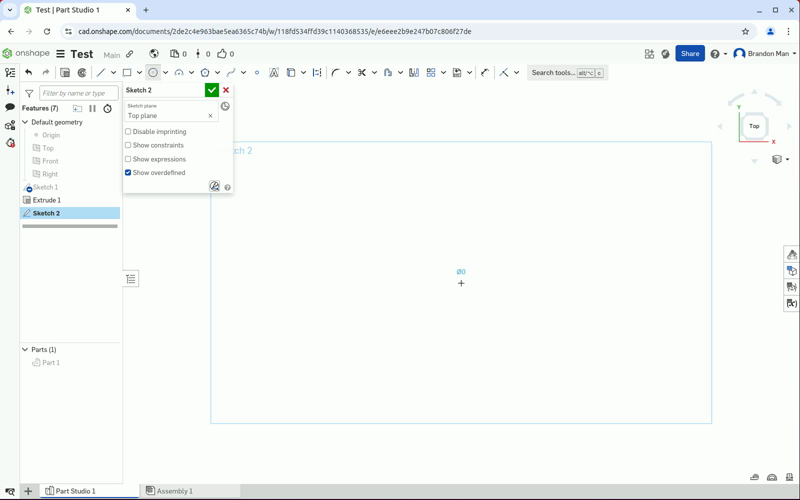
mouse_move(574, 282)
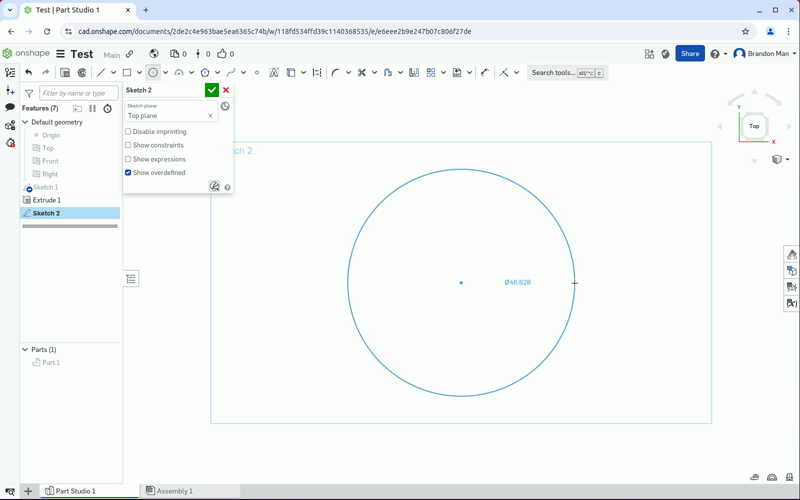
click(574, 282)
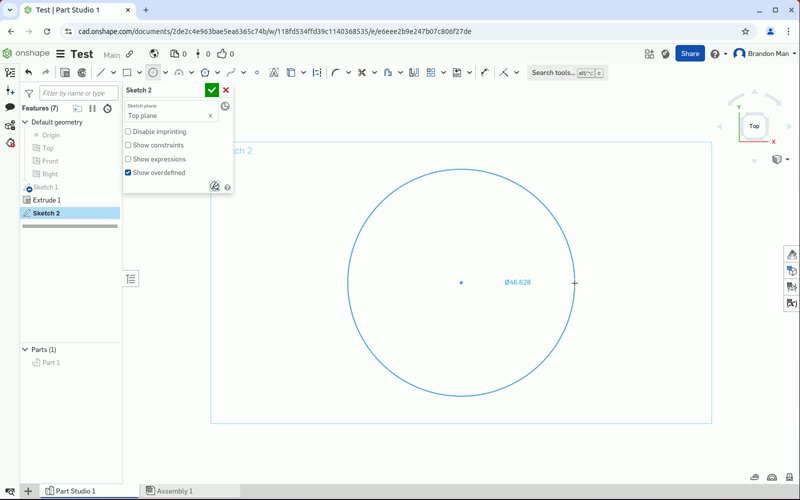
key(esc)
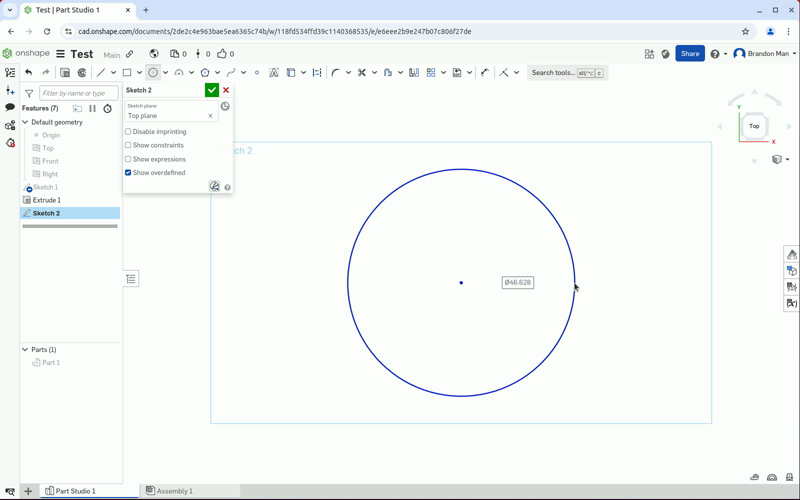
key(c)
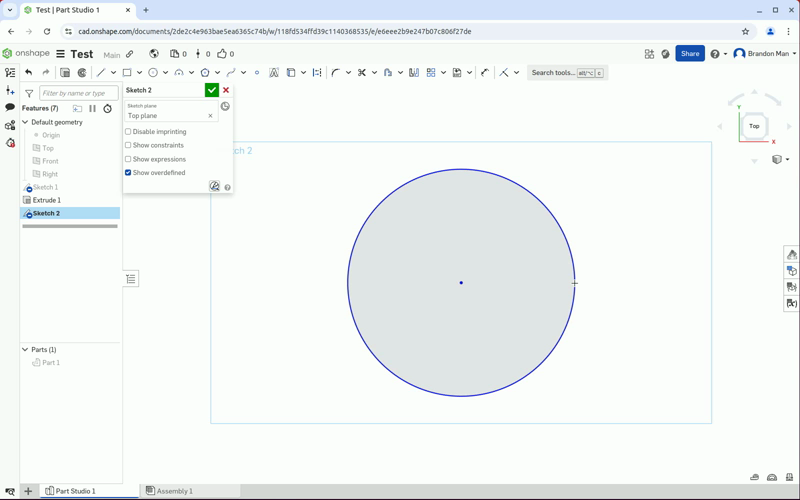
key_down(shift)
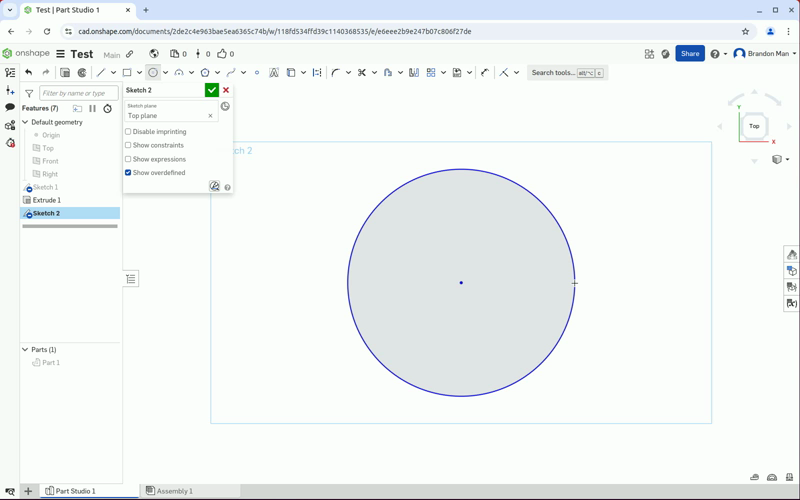
mouse_move(461, 282)
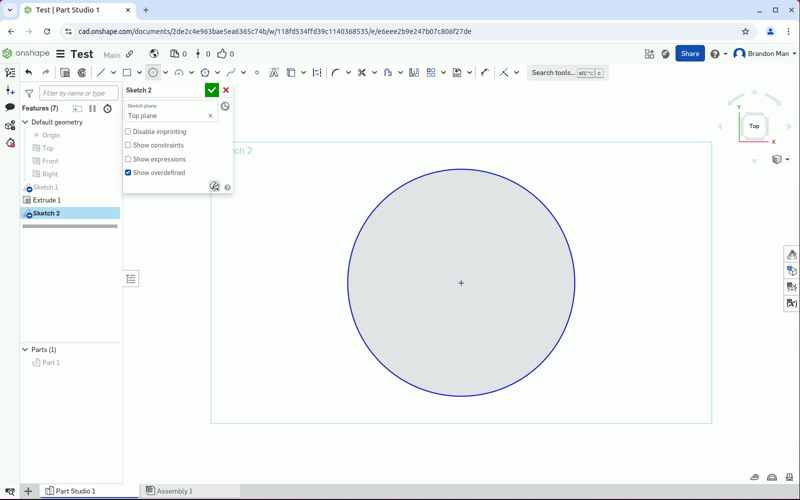
click(461, 282)
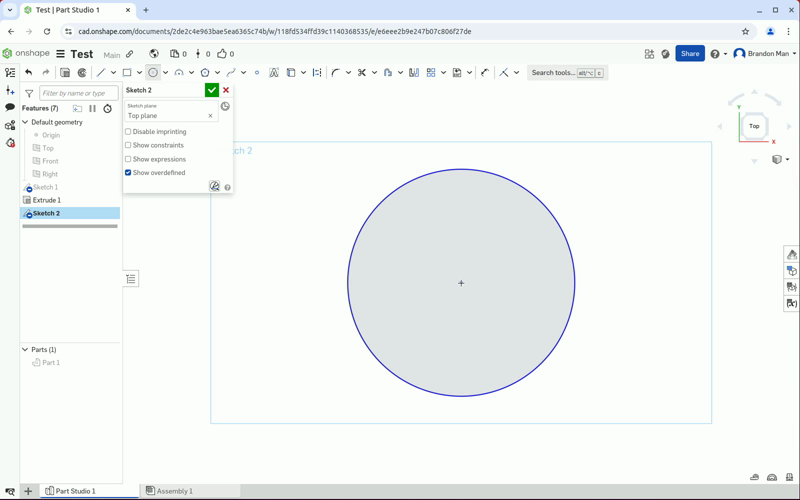
key_up(shift)
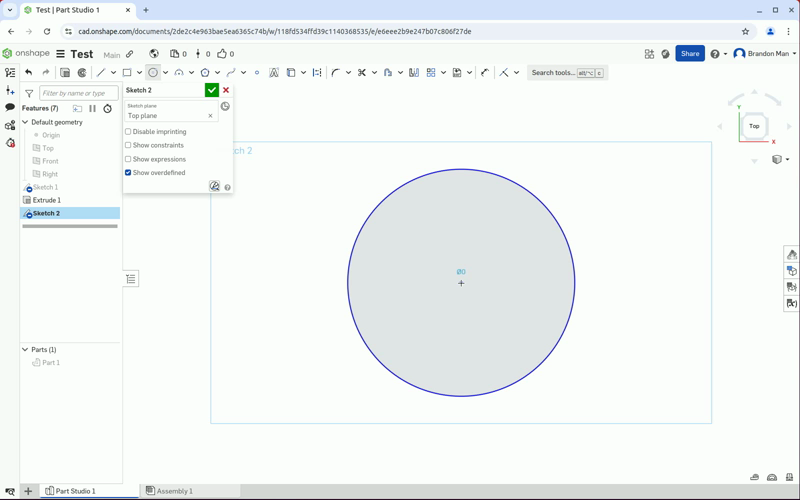
mouse_move(567, 282)
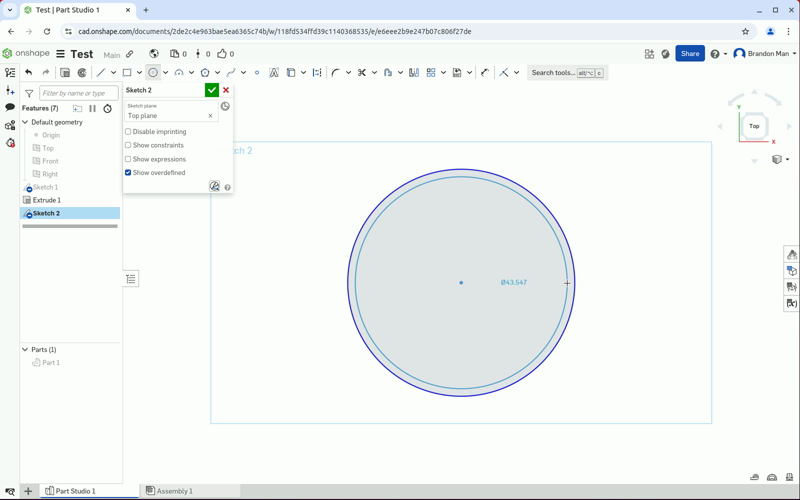
click(567, 282)
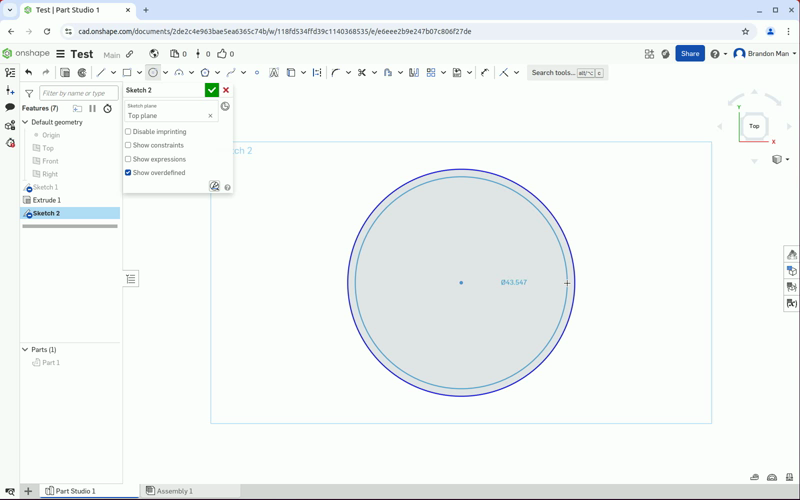
key(esc)
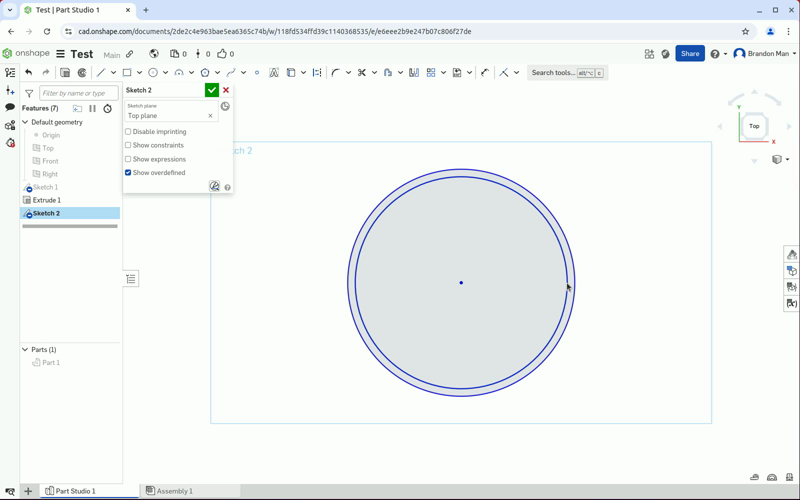
mouse_move(365, 231)
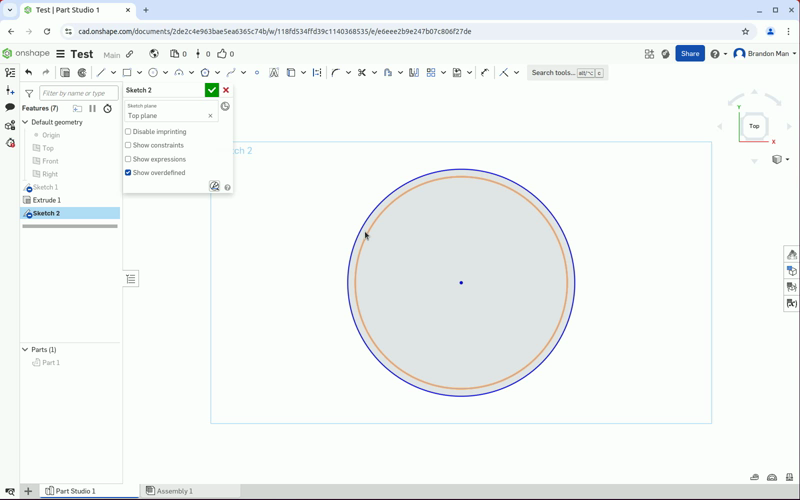
click(365, 231)
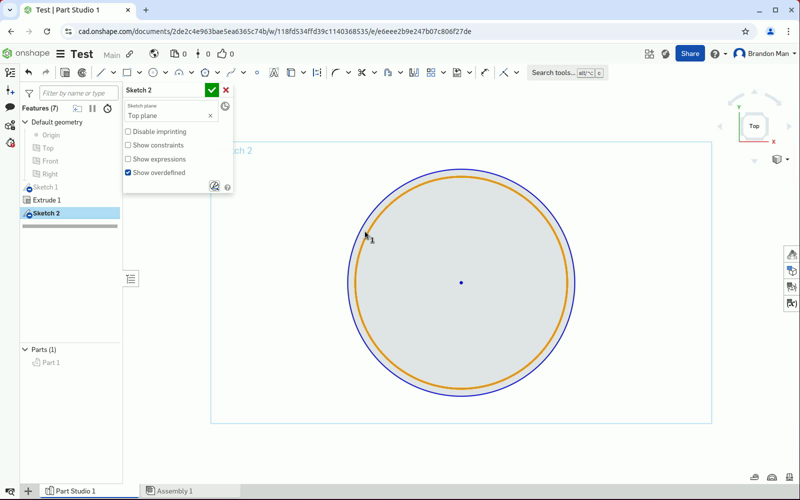
mouse_move(73, 352)
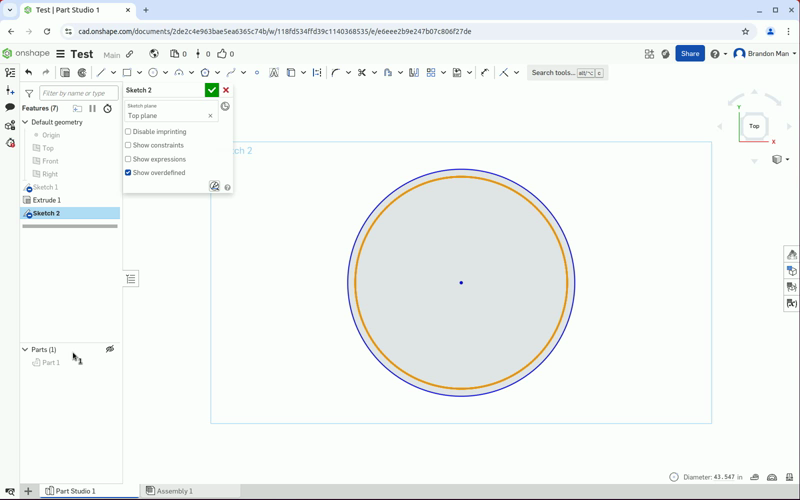
key(shift+y)
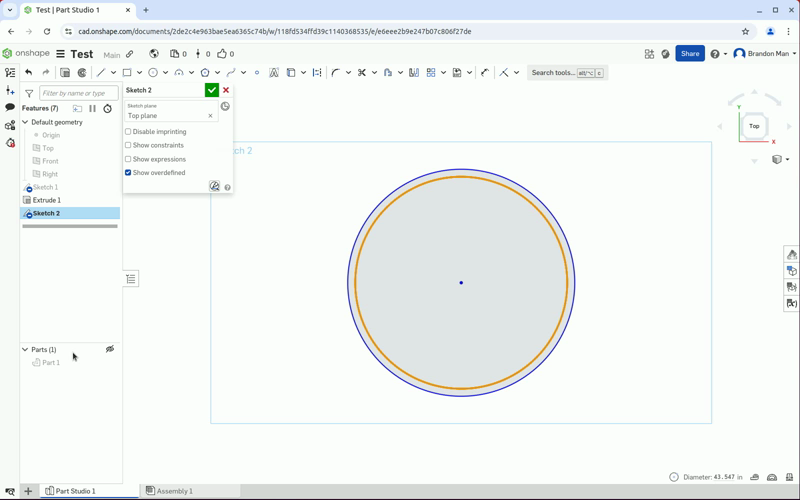
key(shift+e)
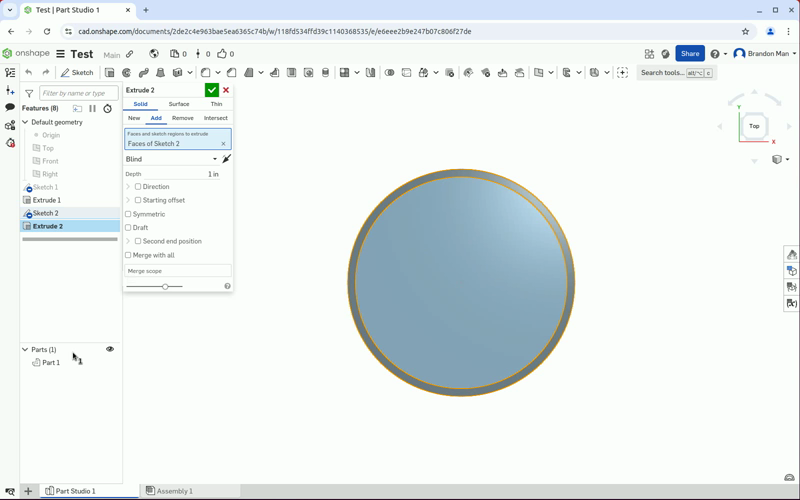
mouse_move(143, 106)
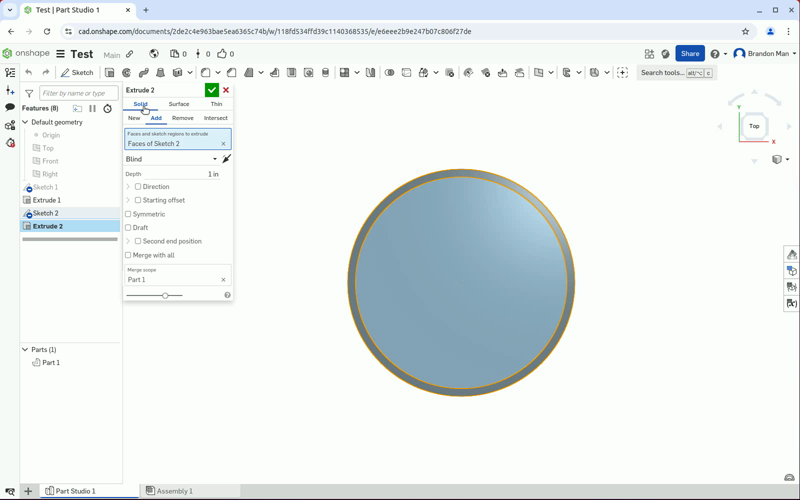
click(143, 106)
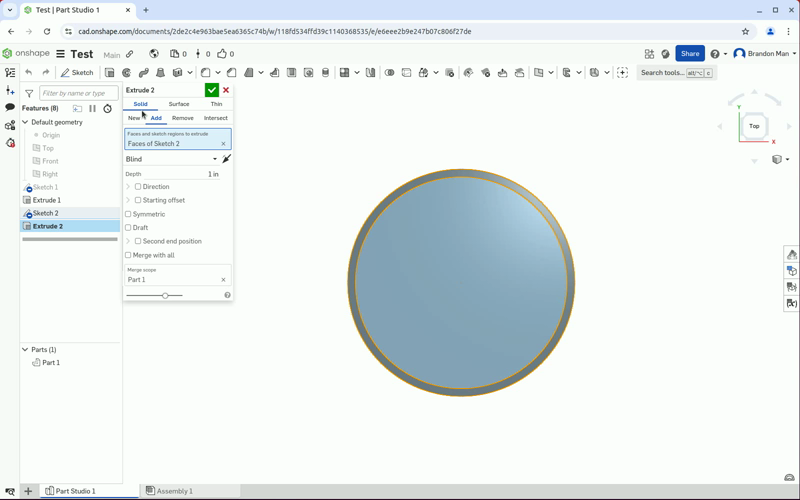
mouse_move(137, 120)
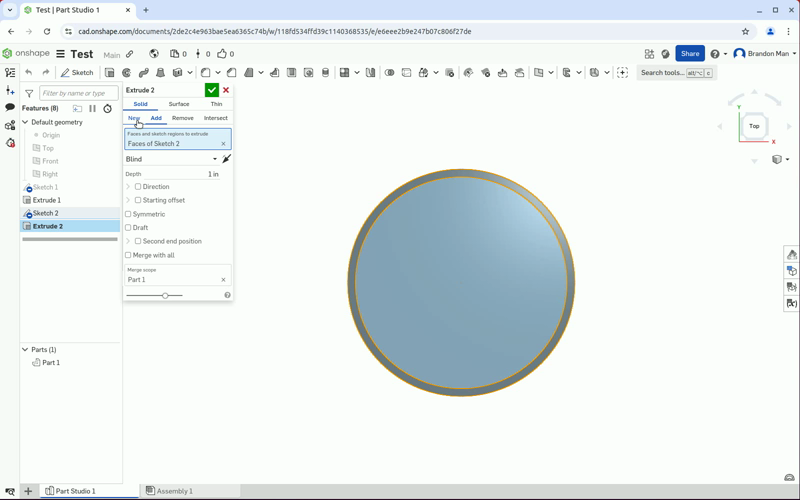
click(137, 120)
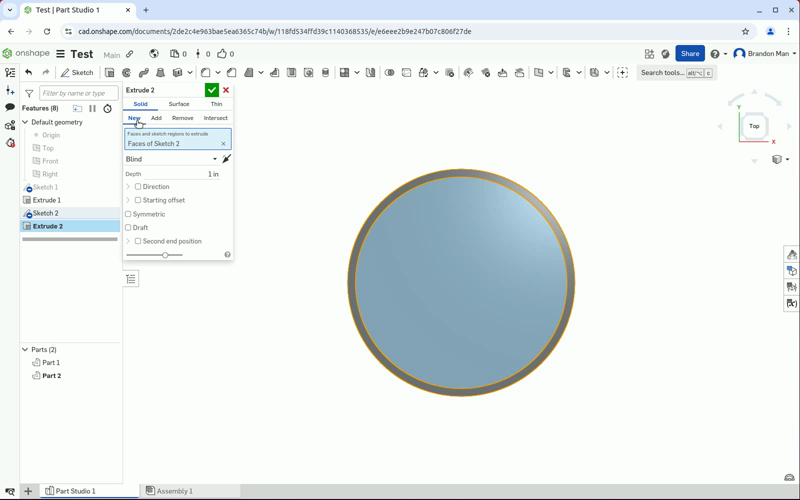
key(tab, 4)
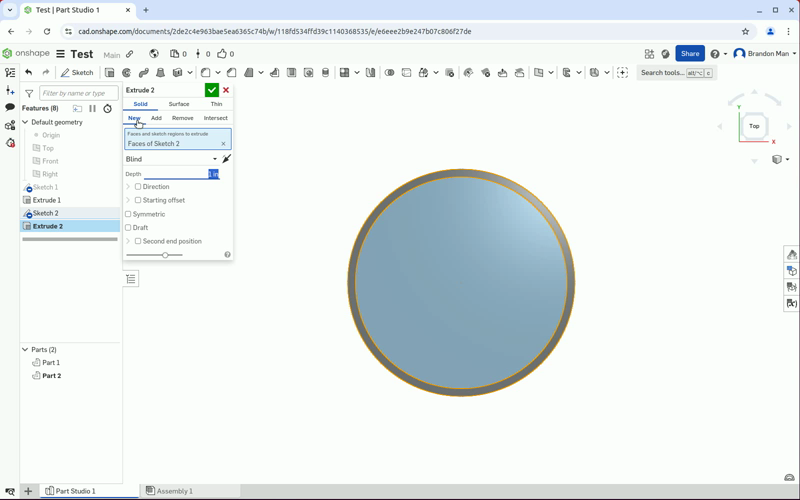
text(1.685)
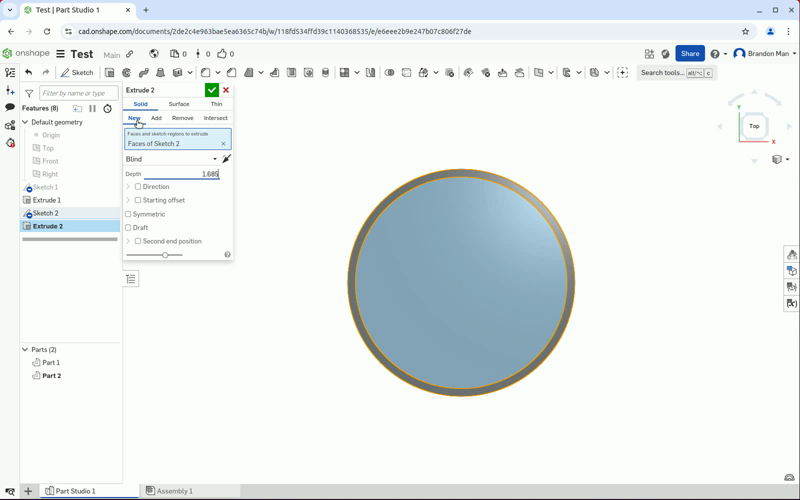
key(enter)
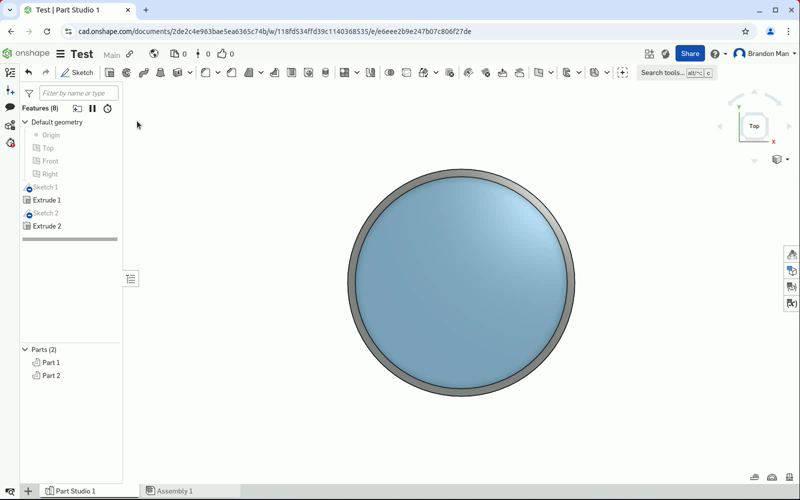
key(shift+h)
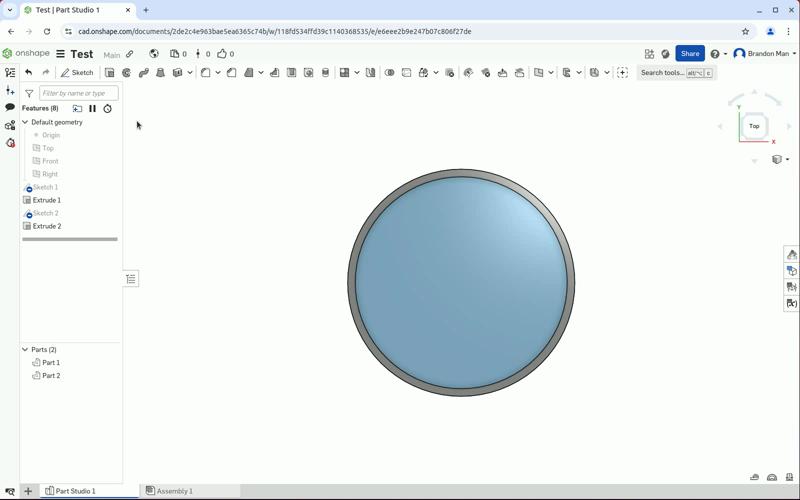
key(shift+h)
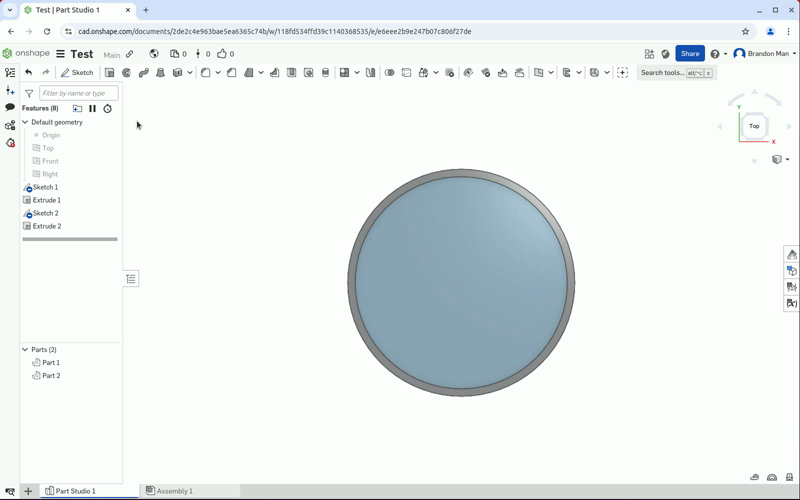
key(shift+7)
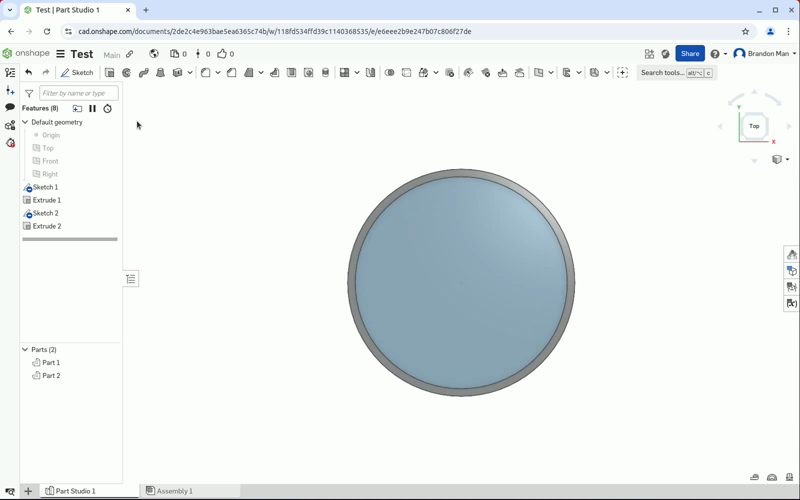
key(up, 3)
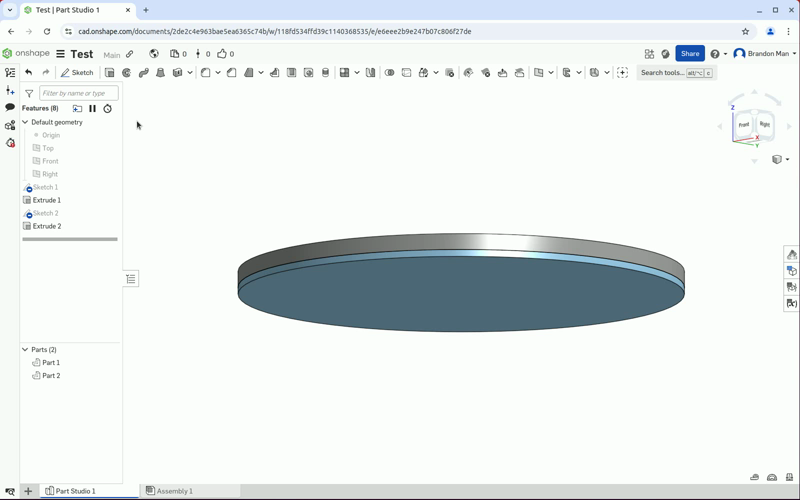
key(left, 3)
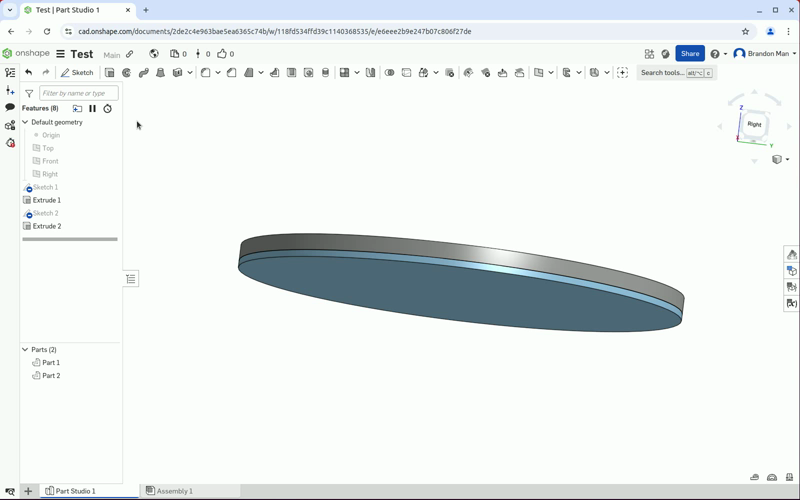
key(right, 3)
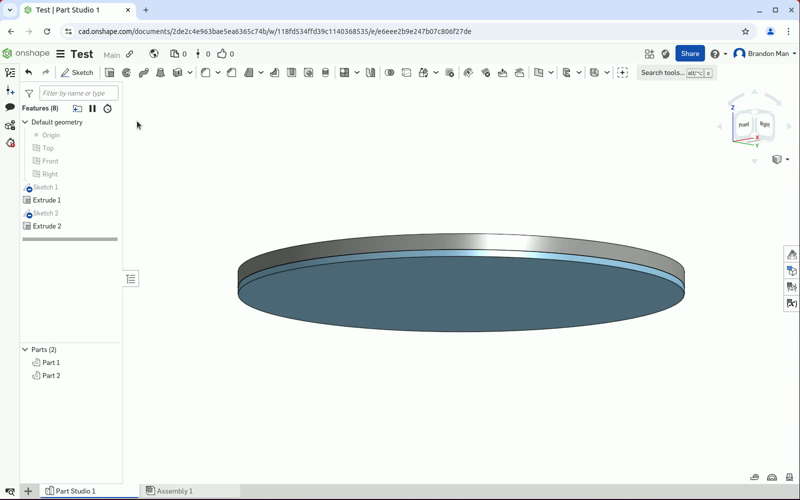
key(down, 3)
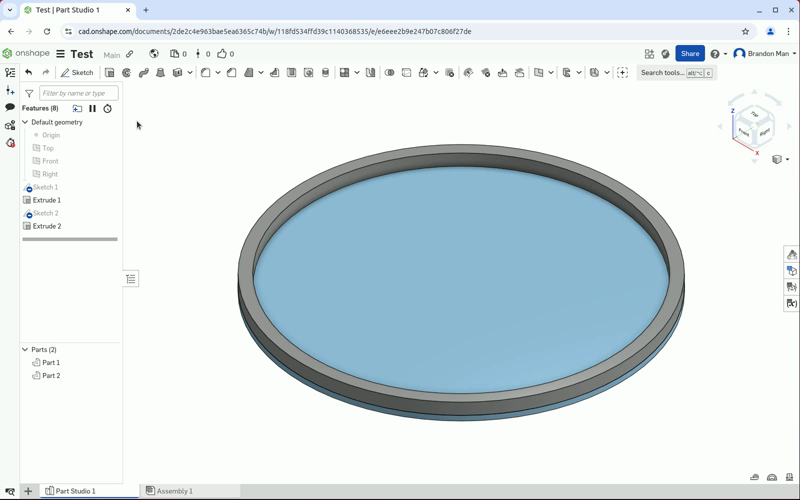
mouse_move(73, 189)
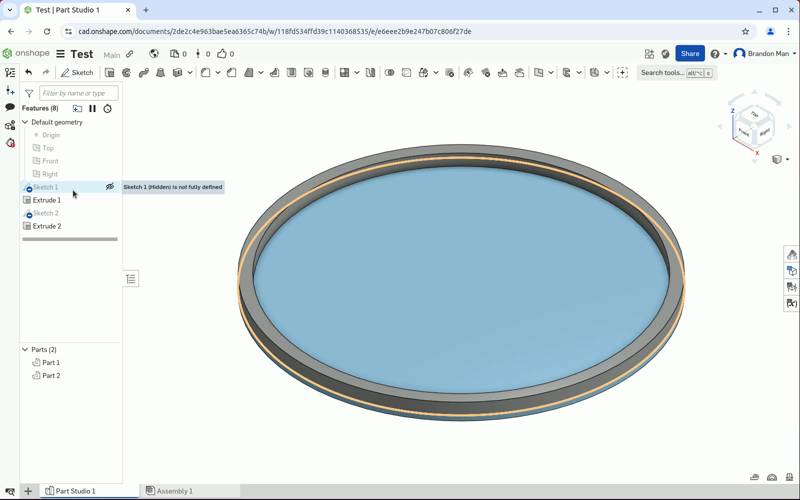
click(73, 189)